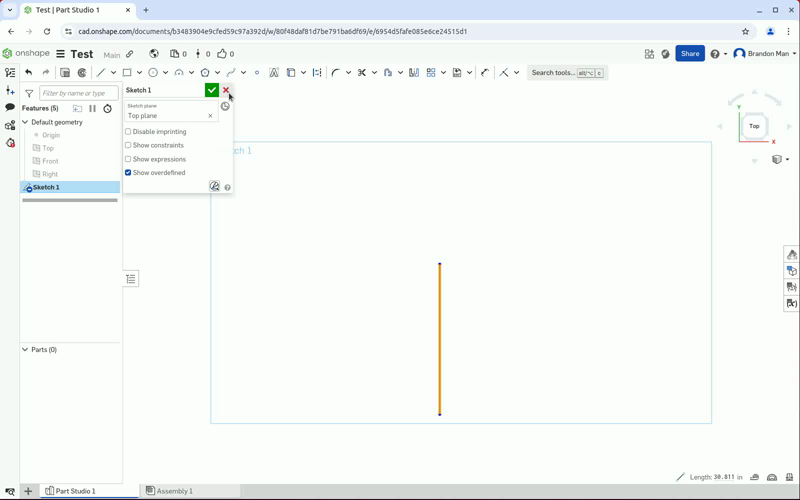
key(shift+h)
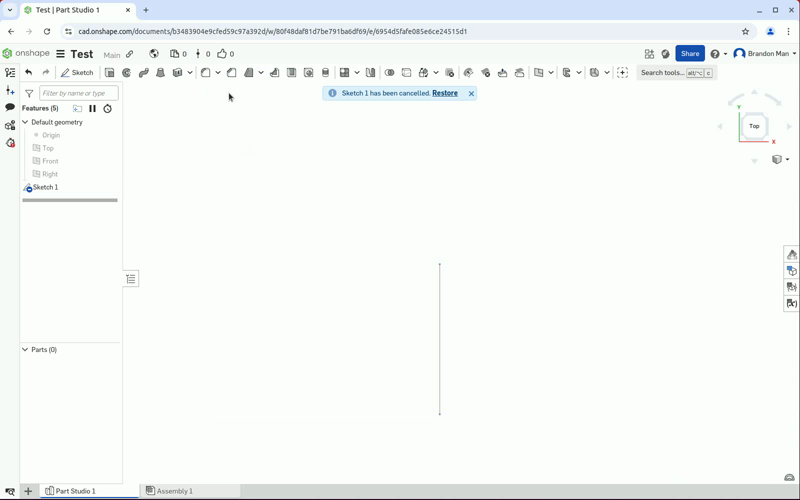
key(shift+s)
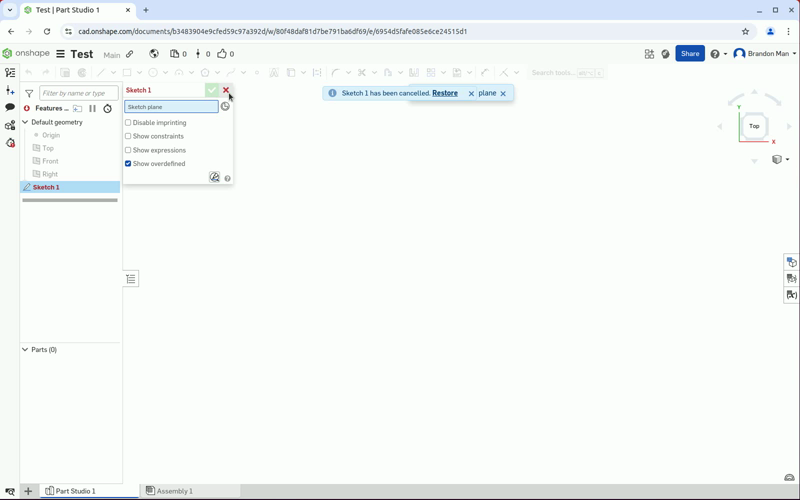
mouse_move(73, 150)
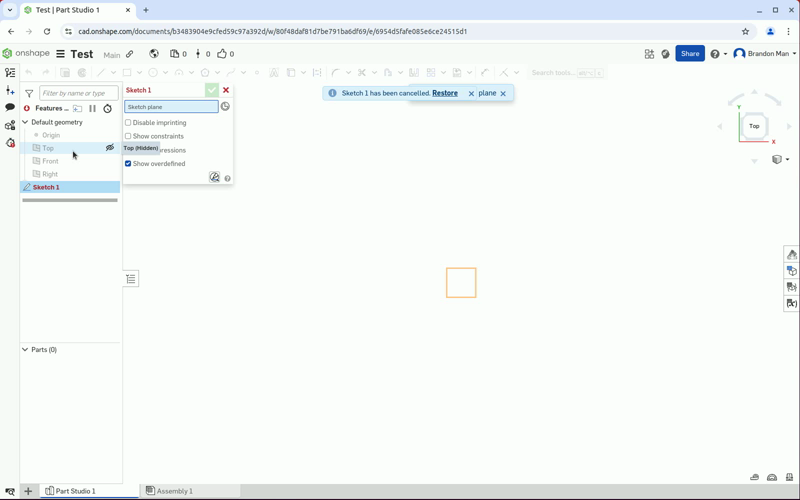
click(73, 150)
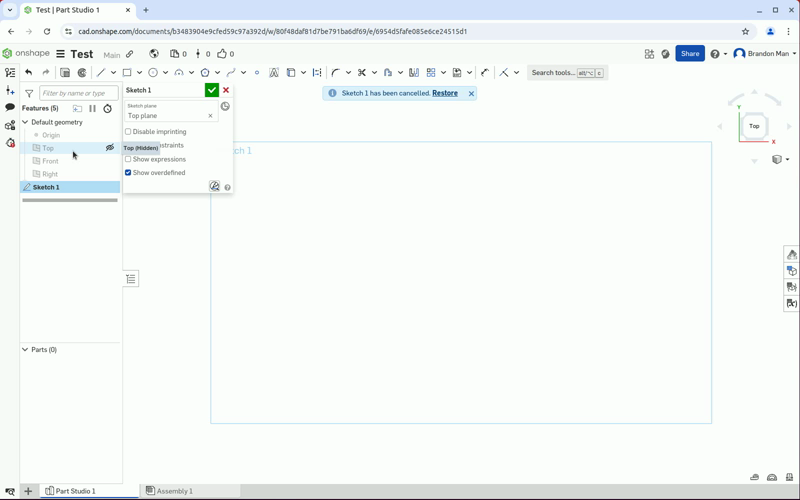
mouse_move(73, 352)
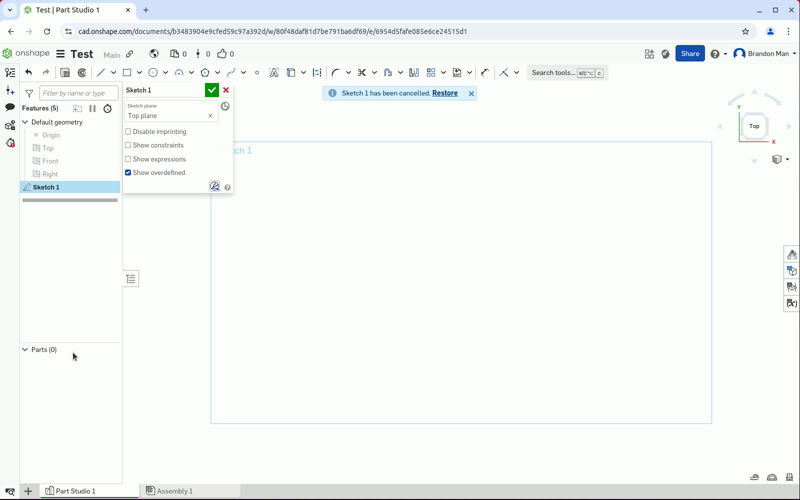
key(y)
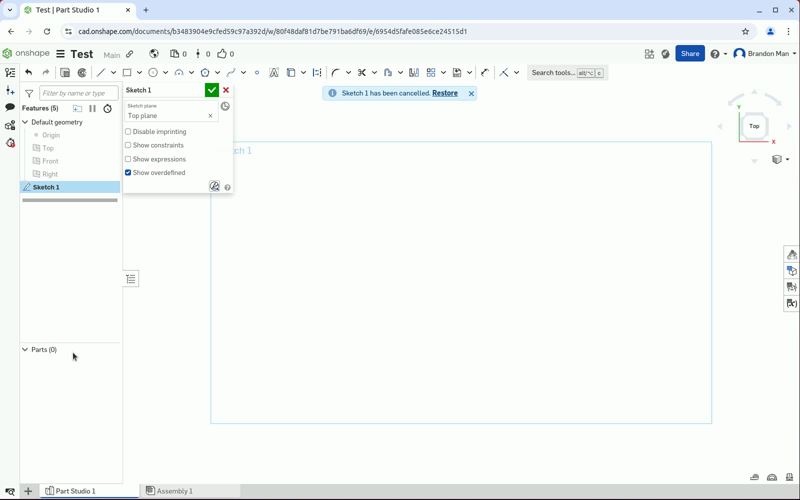
key(c)
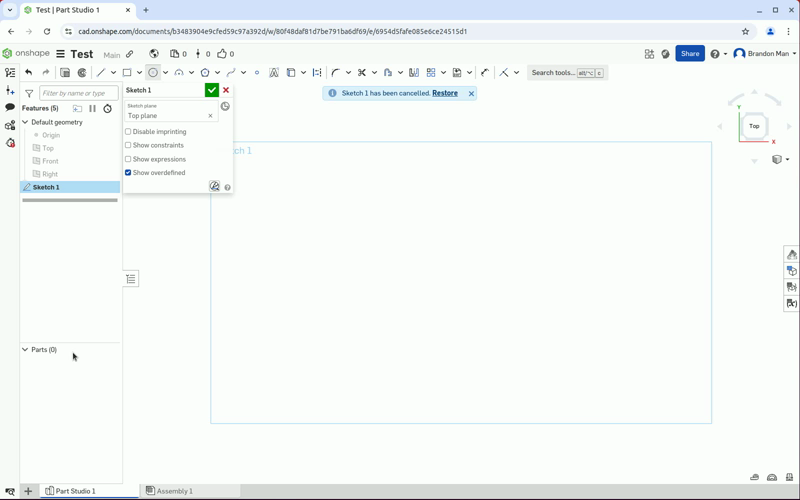
key_down(shift)
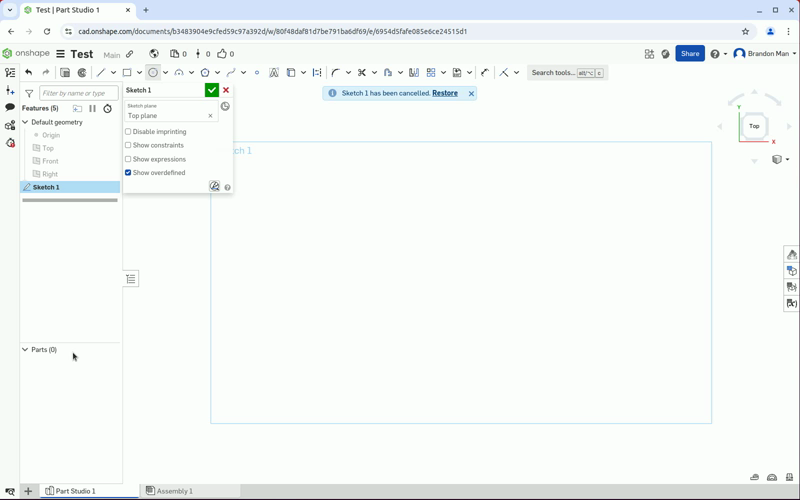
mouse_move(461, 282)
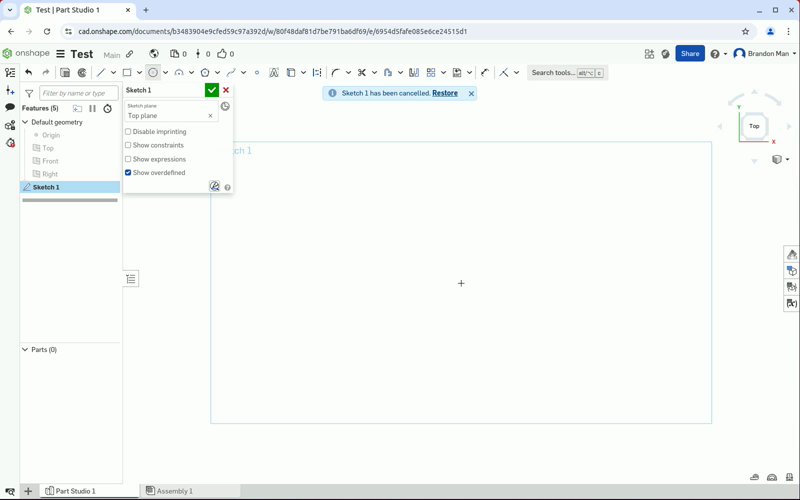
click(461, 282)
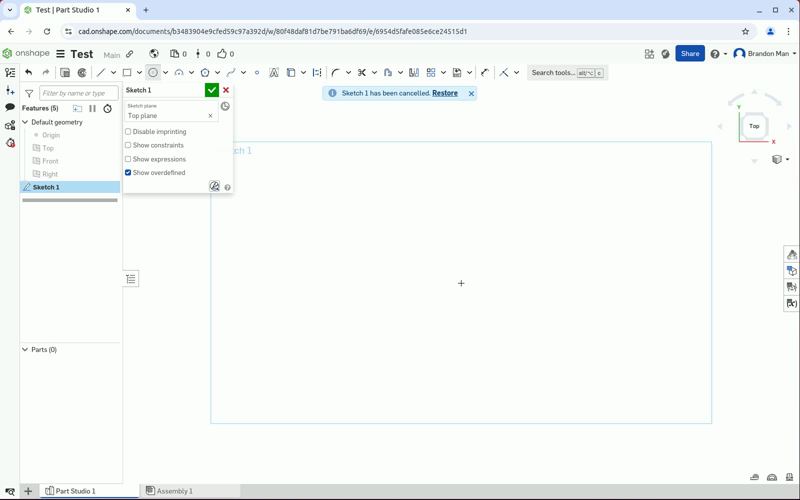
key_up(shift)
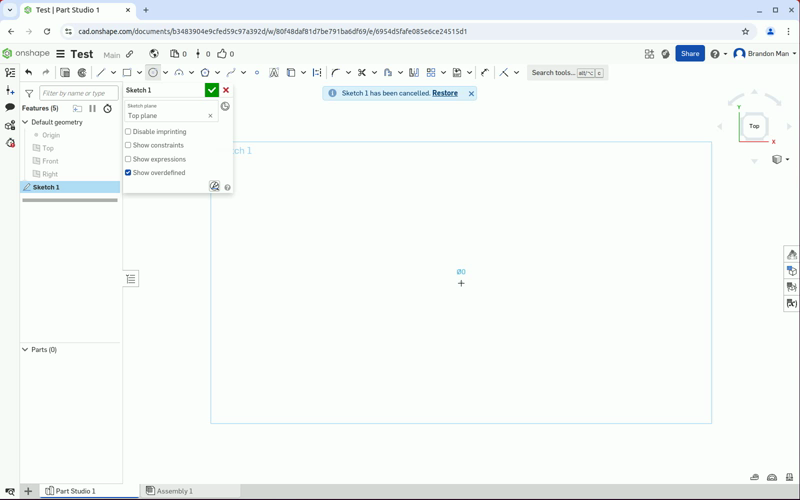
mouse_move(538, 282)
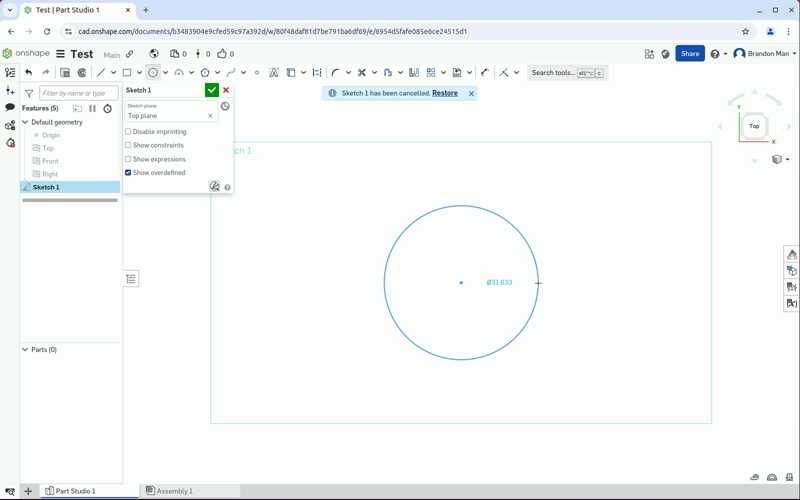
click(538, 282)
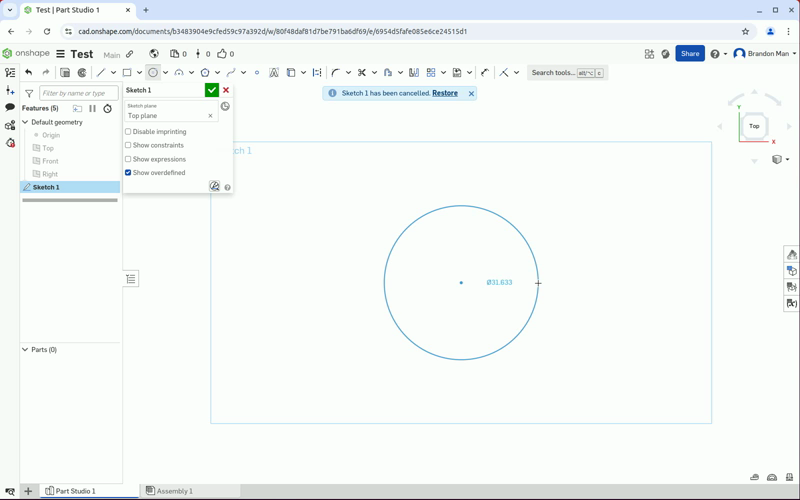
key(esc)
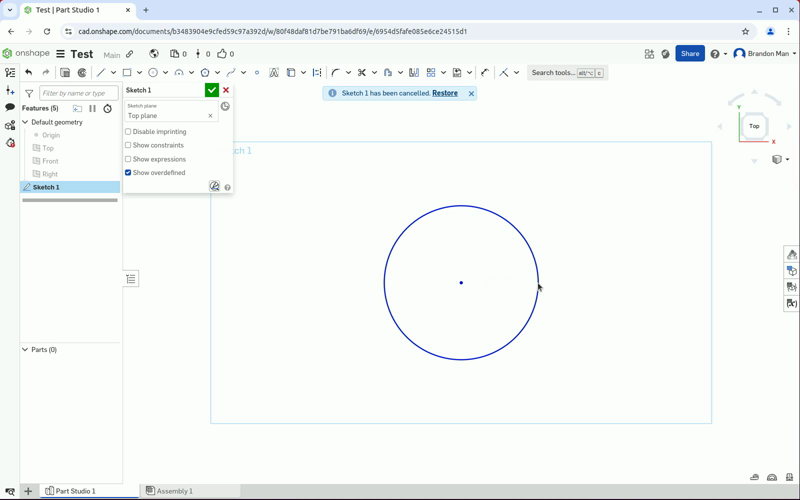
key(c)
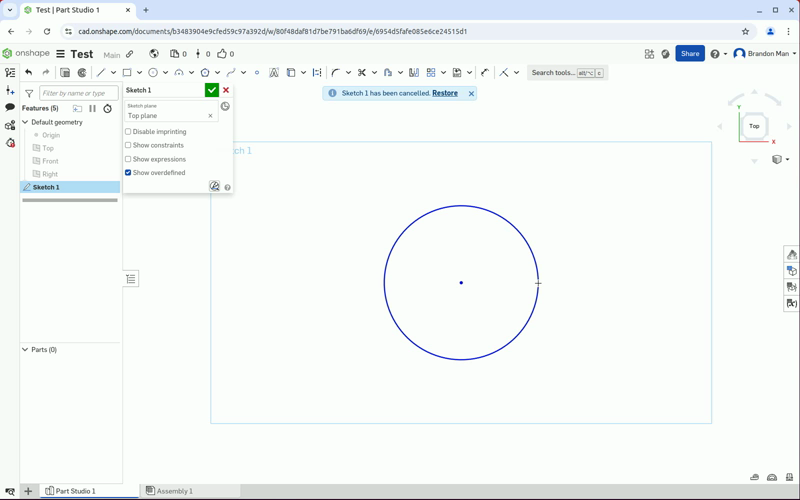
key_down(shift)
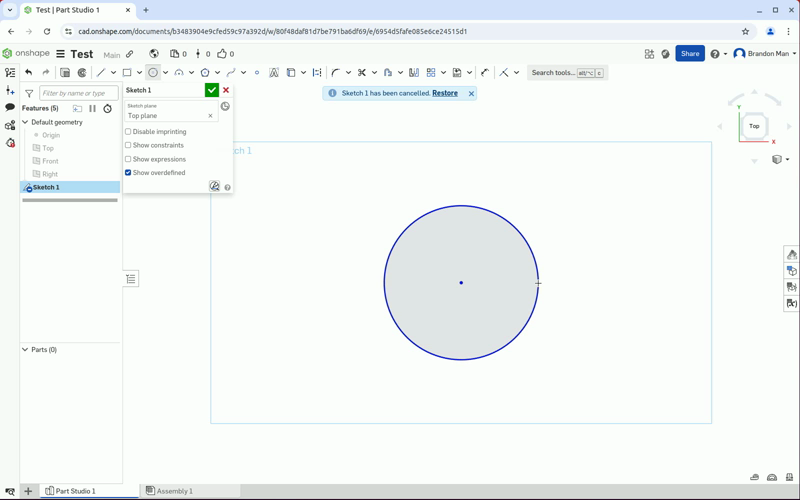
mouse_move(461, 282)
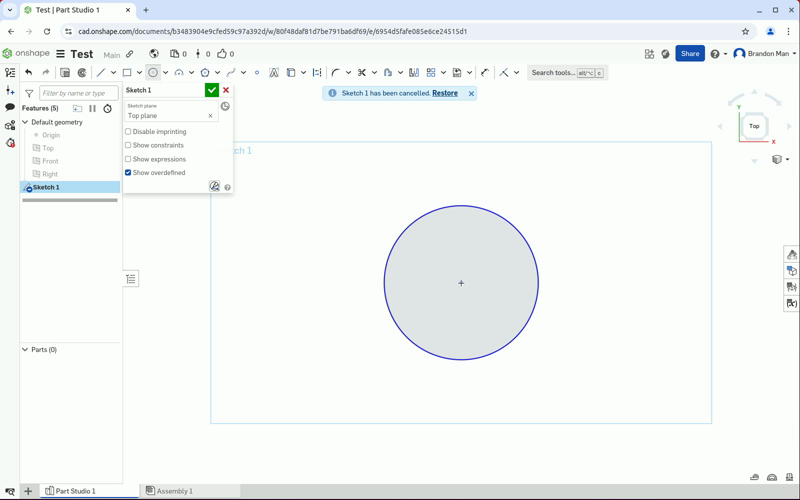
click(461, 282)
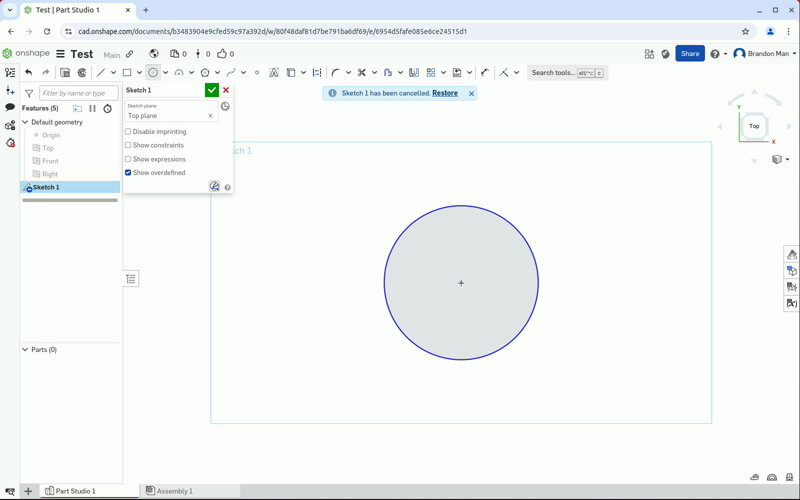
key_up(shift)
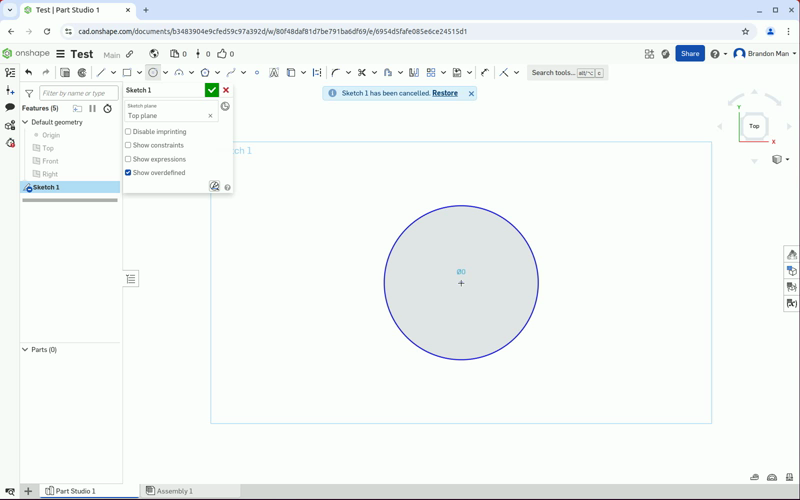
mouse_move(512, 282)
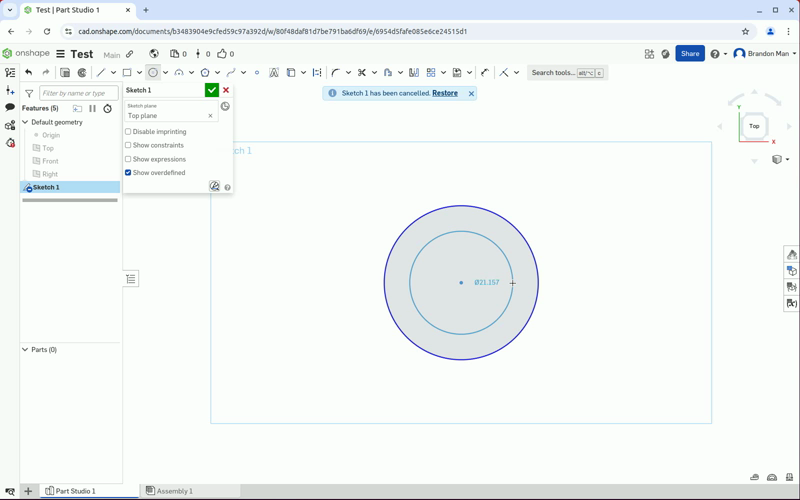
click(512, 282)
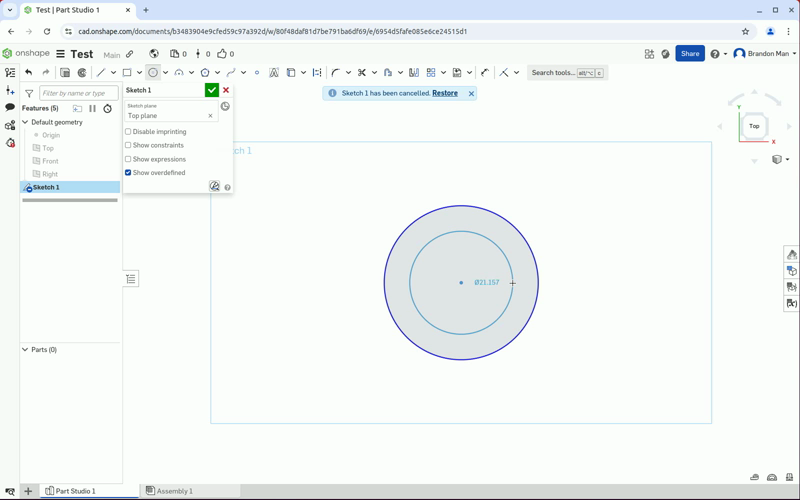
key(esc)
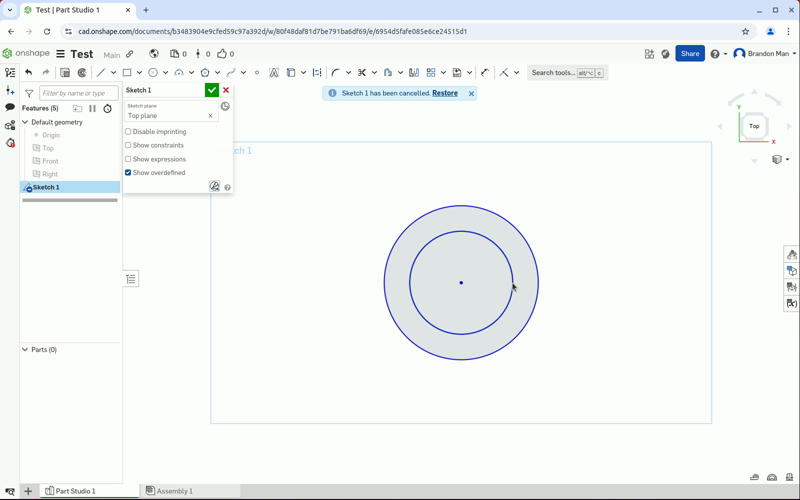
mouse_move(425, 338)
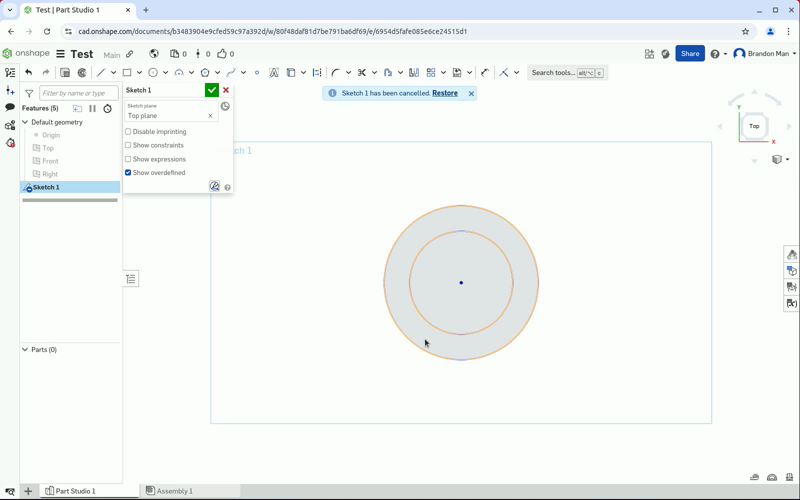
click(425, 338)
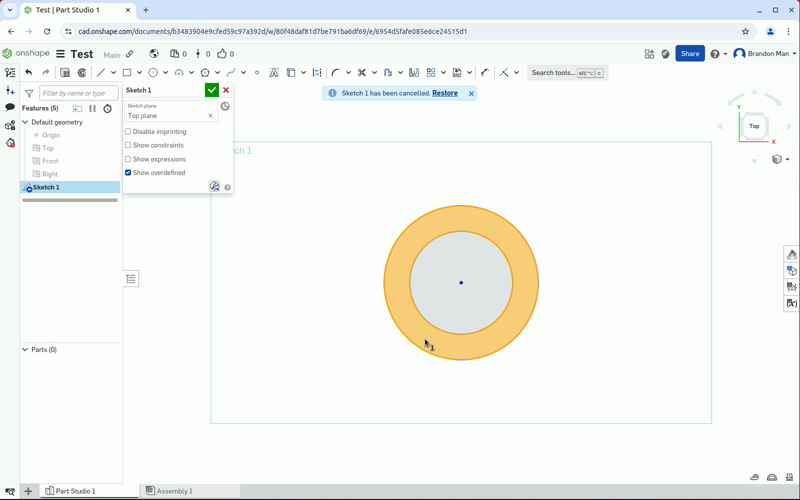
mouse_move(73, 352)
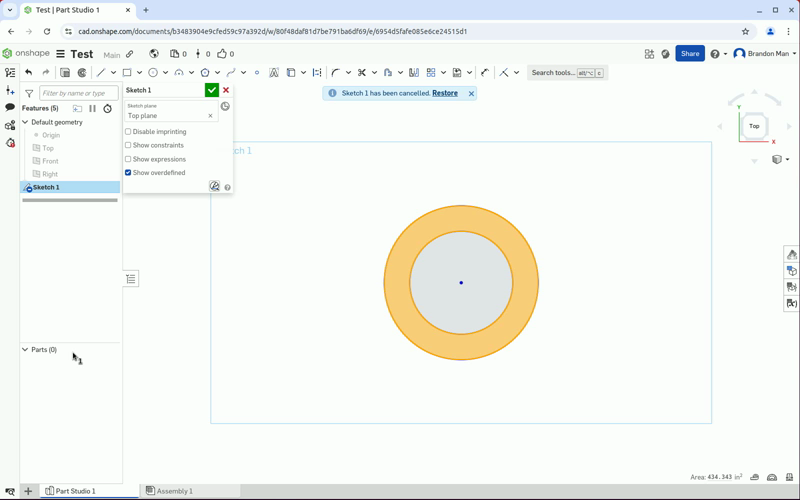
key(shift+y)
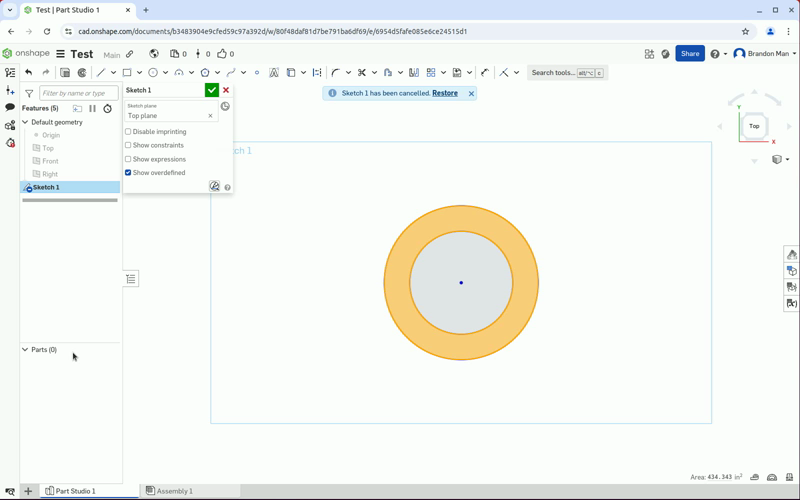
key(shift+e)
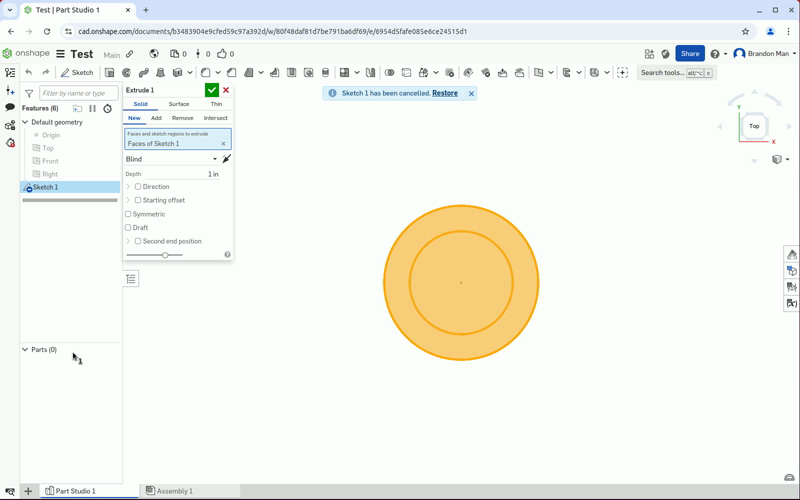
mouse_move(143, 106)
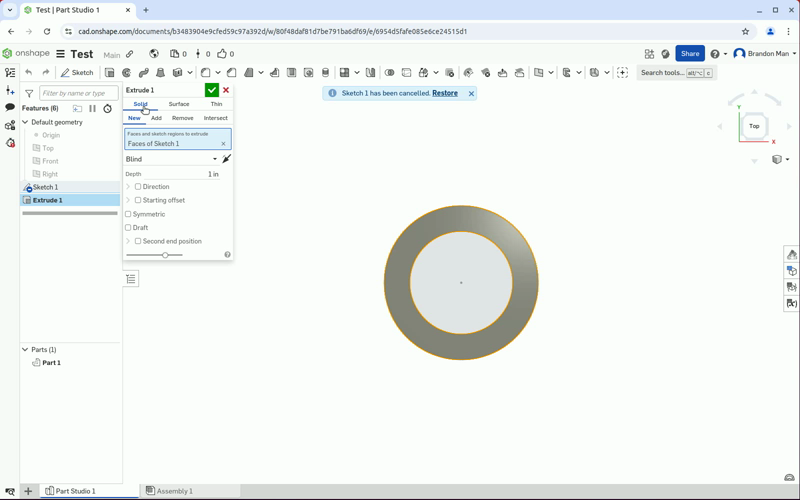
click(143, 106)
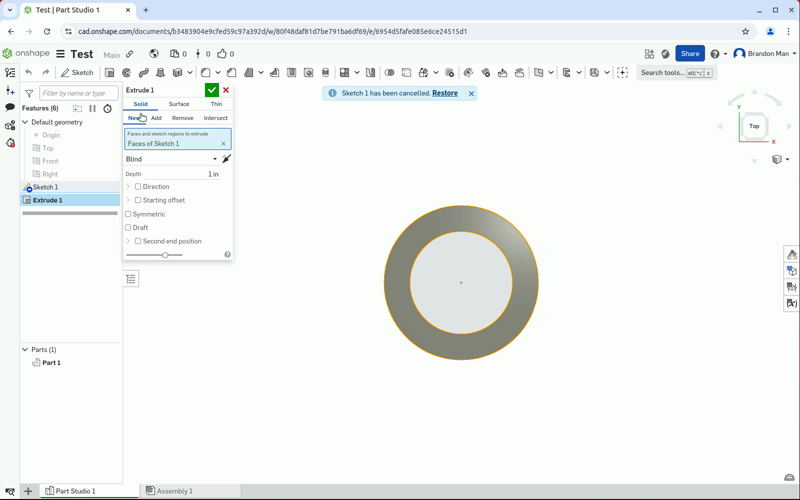
mouse_move(137, 120)
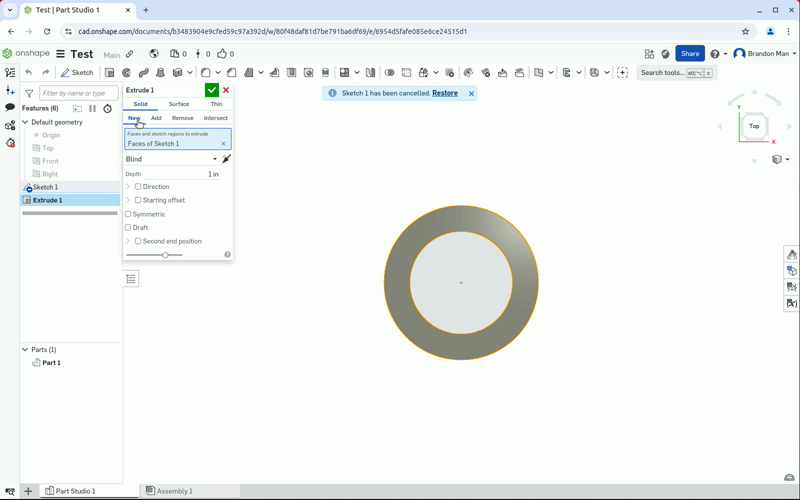
click(137, 120)
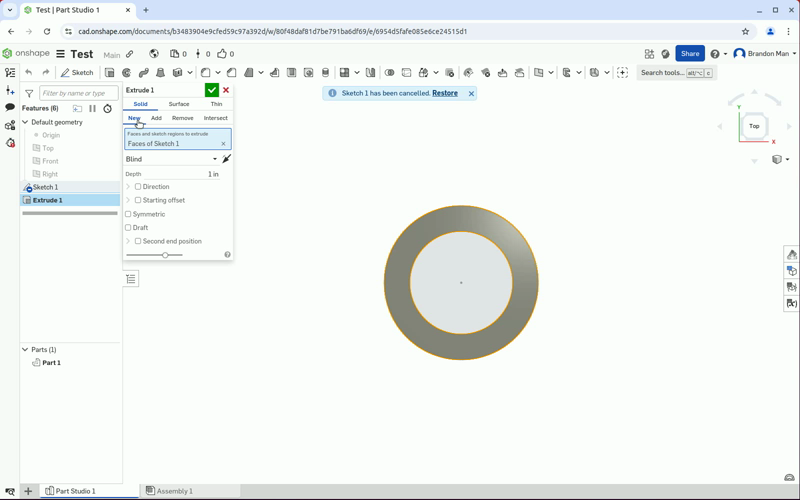
key(tab, 4)
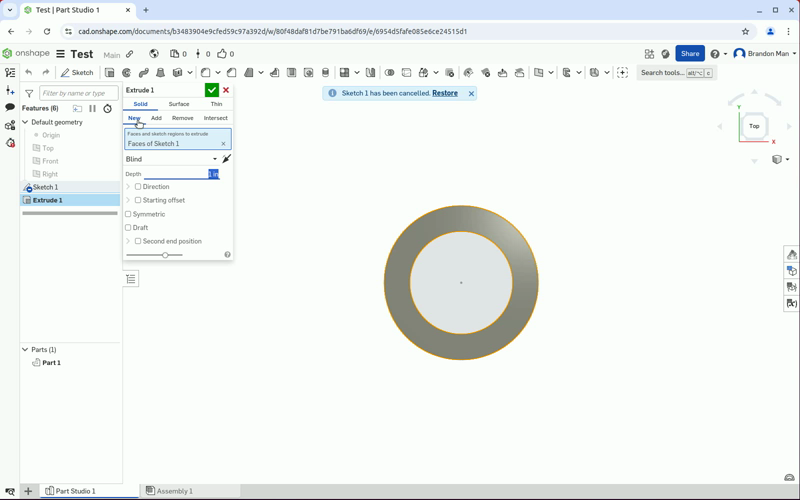
text(23.108)
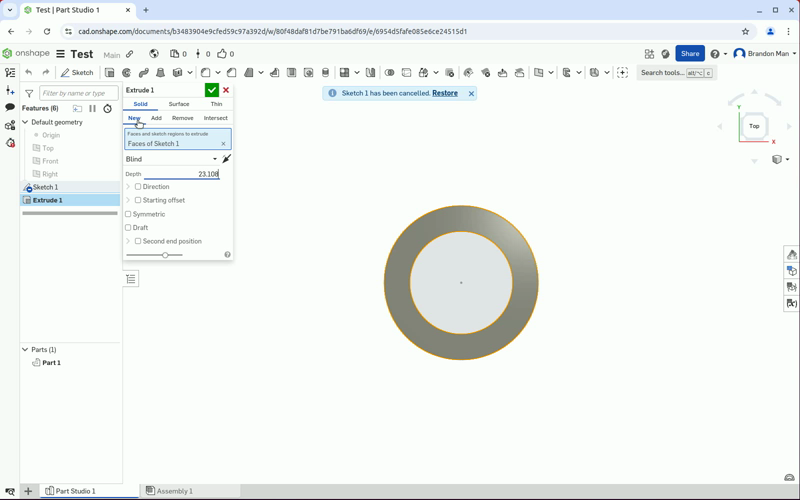
key(enter)
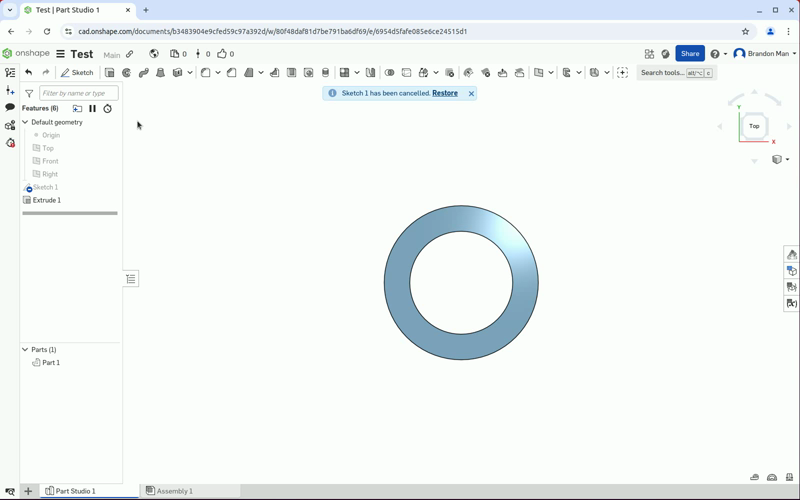
key(shift+h)
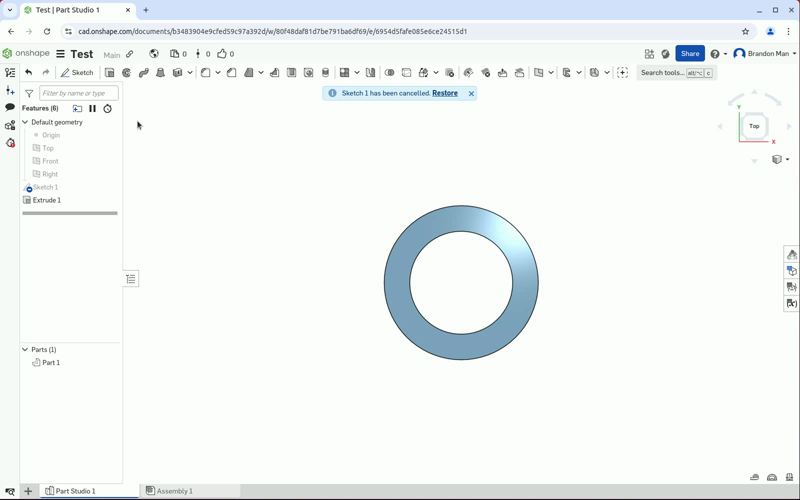
key(shift+h)
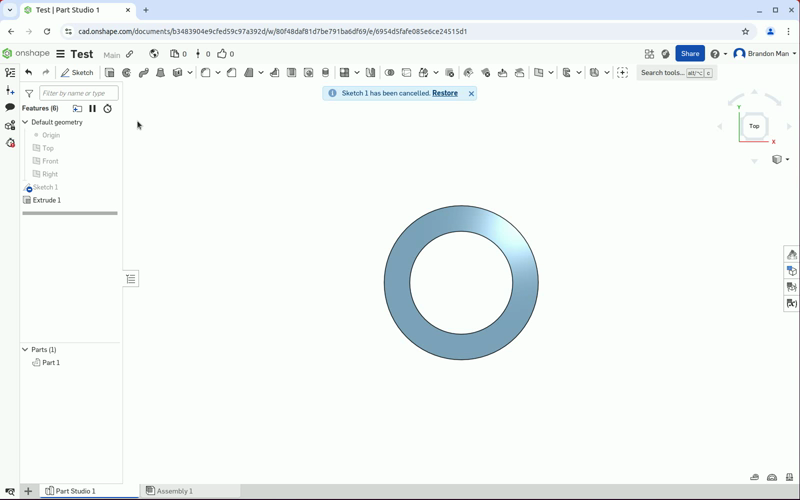
mouse_move(73, 189)
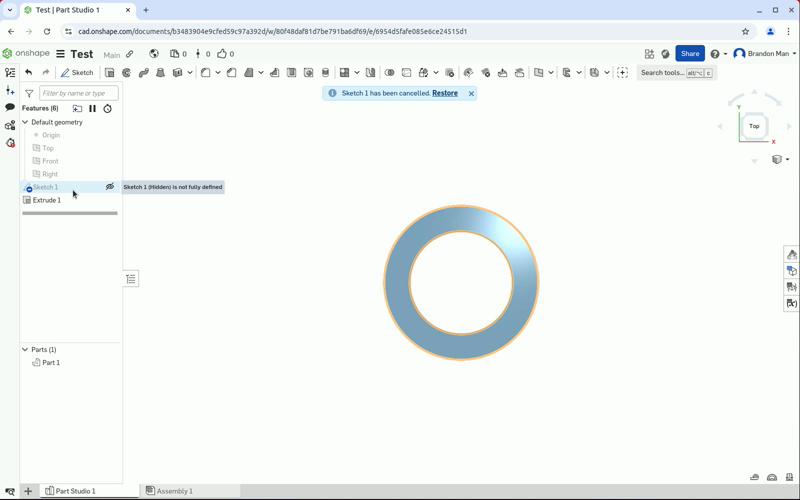
click(73, 189)
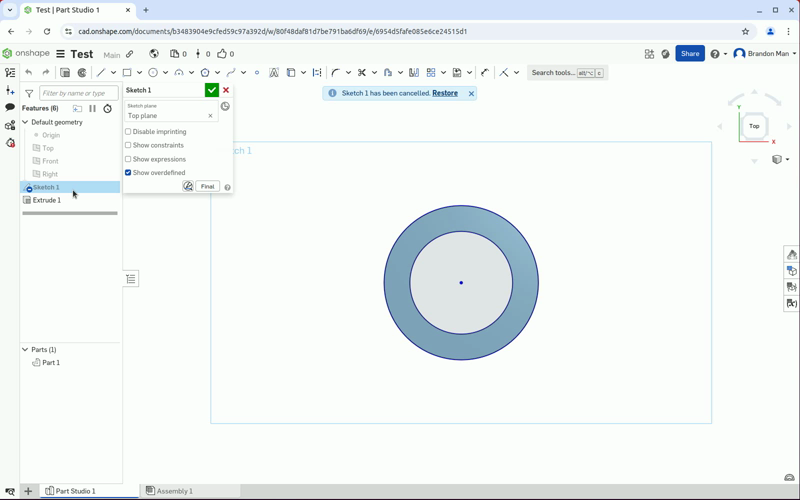
mouse_move(229, 92)
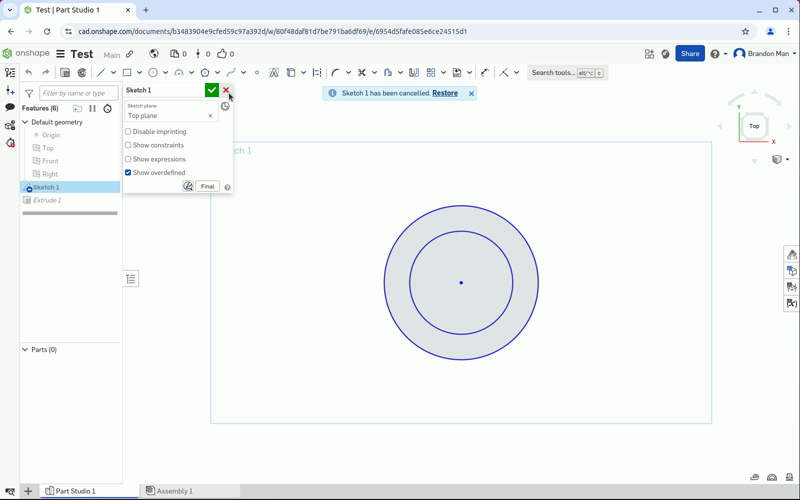
click(229, 92)
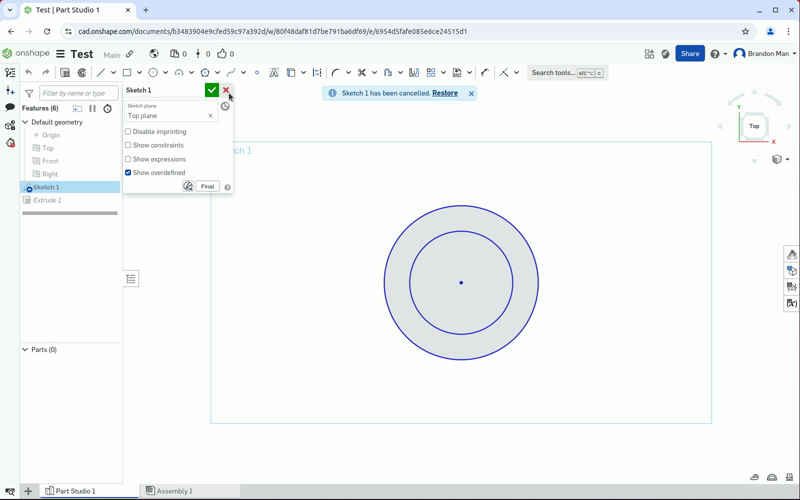
key(shift+s)
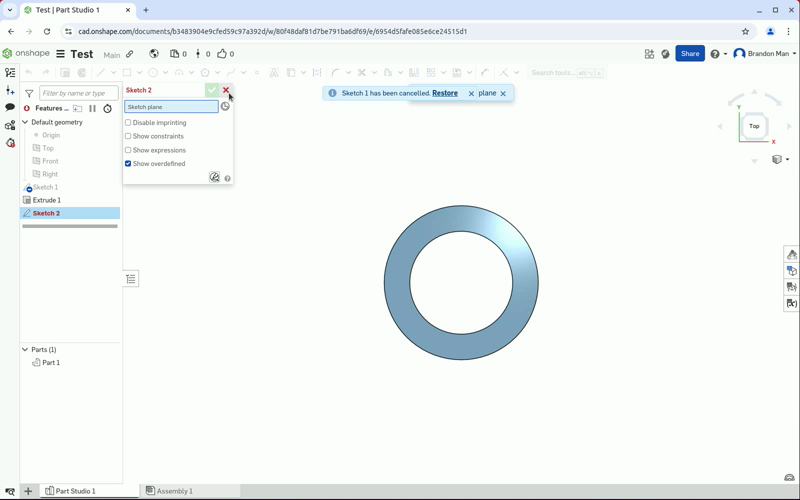
mouse_move(73, 150)
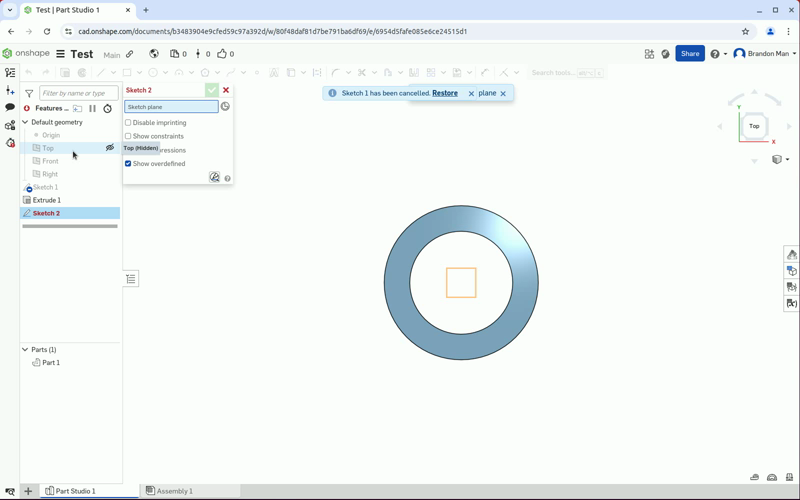
click(73, 150)
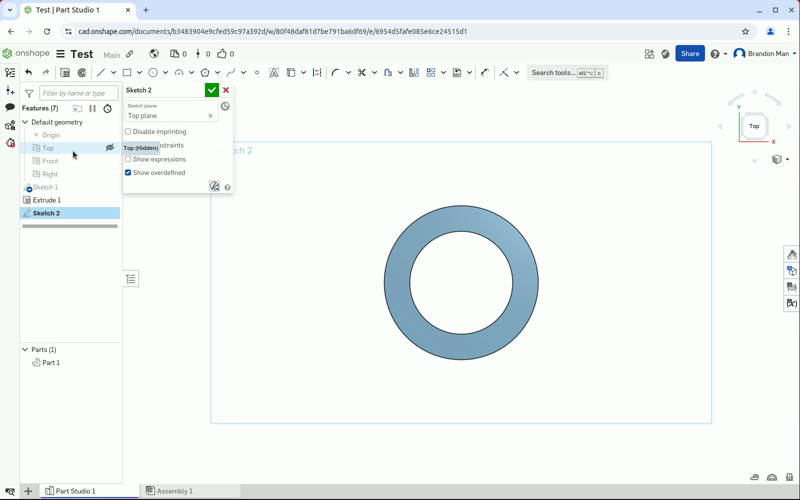
mouse_move(73, 352)
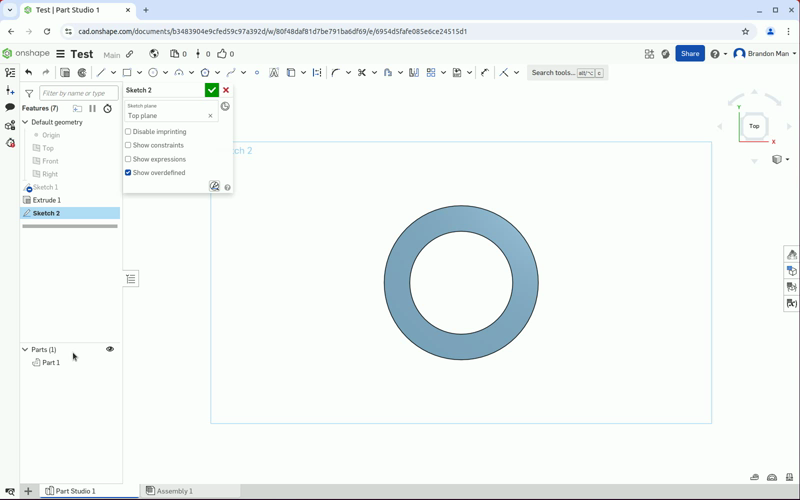
key(y)
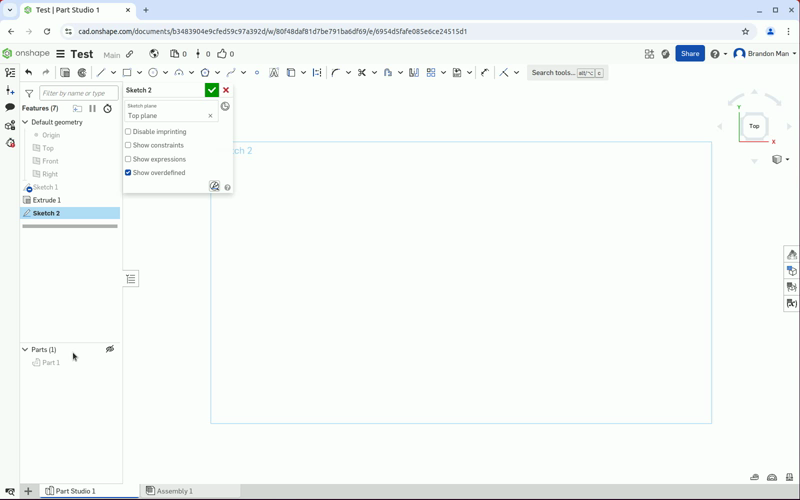
key(c)
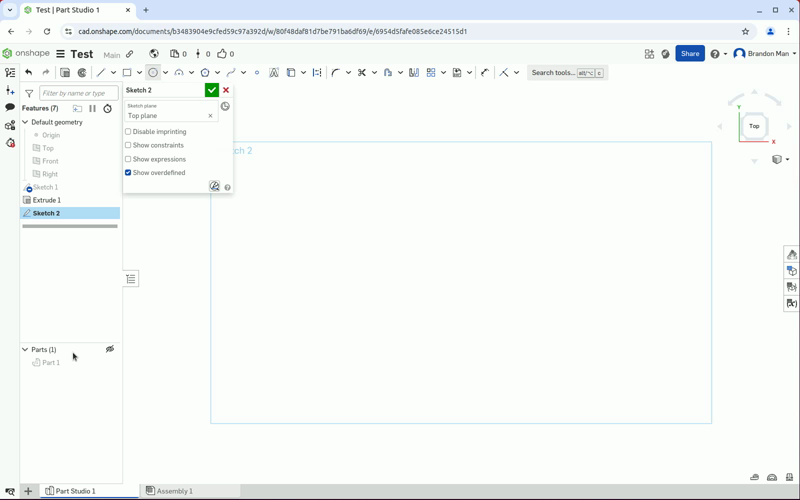
key_down(shift)
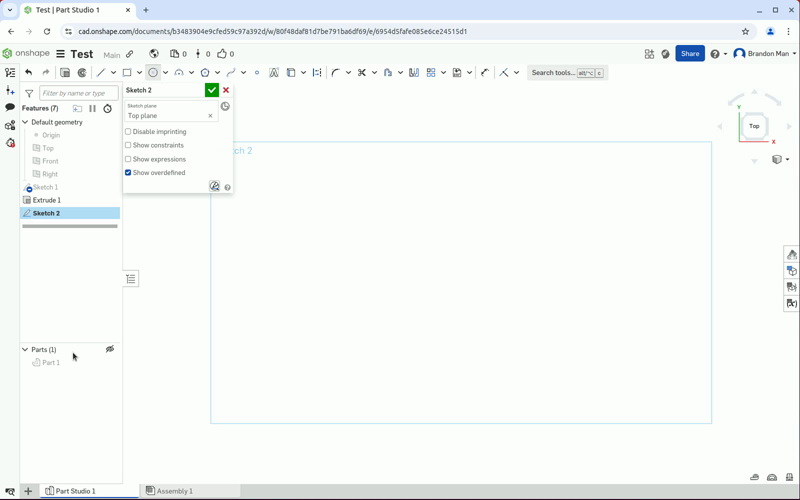
mouse_move(461, 282)
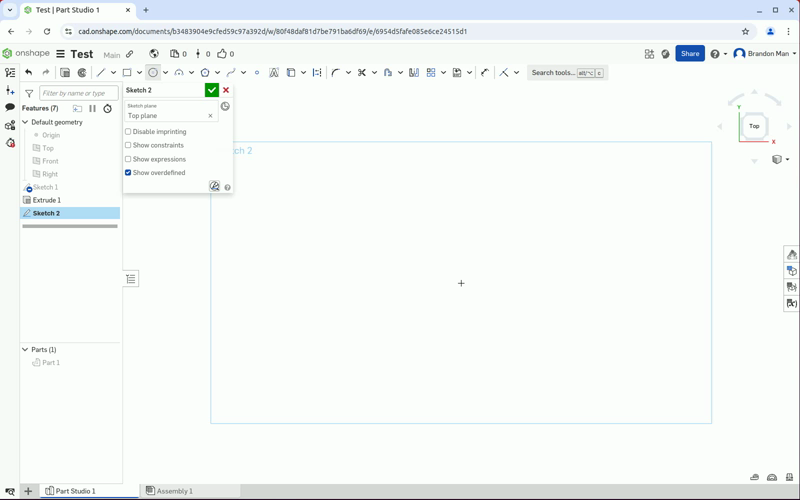
click(461, 282)
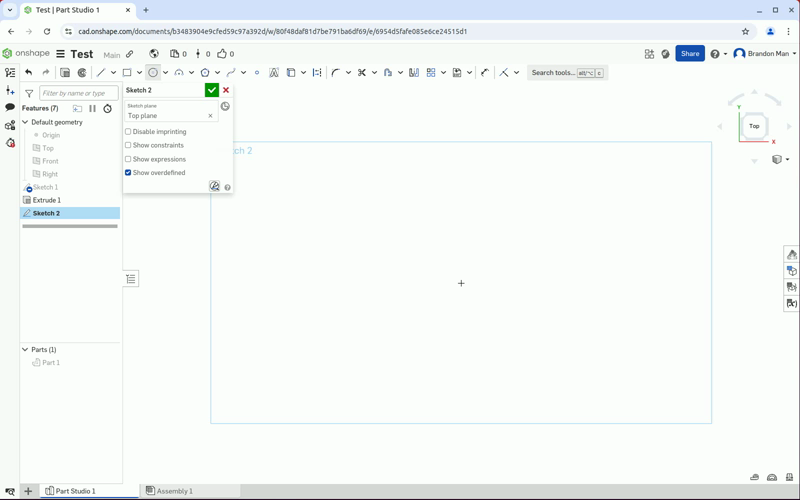
key_up(shift)
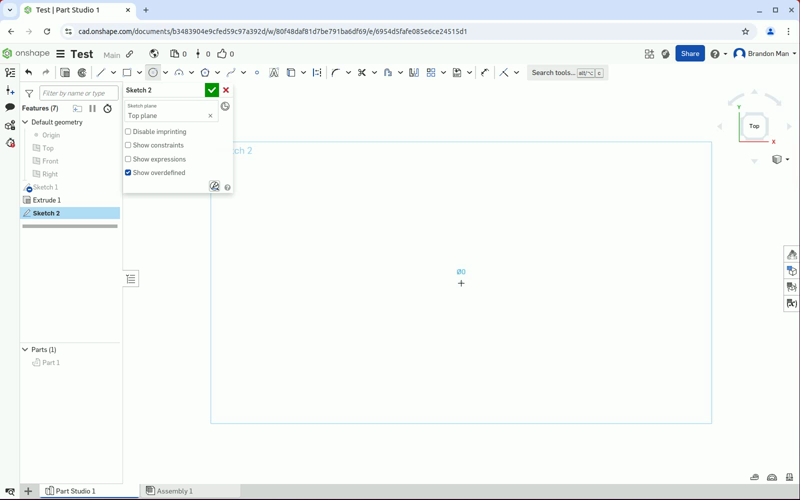
mouse_move(559, 282)
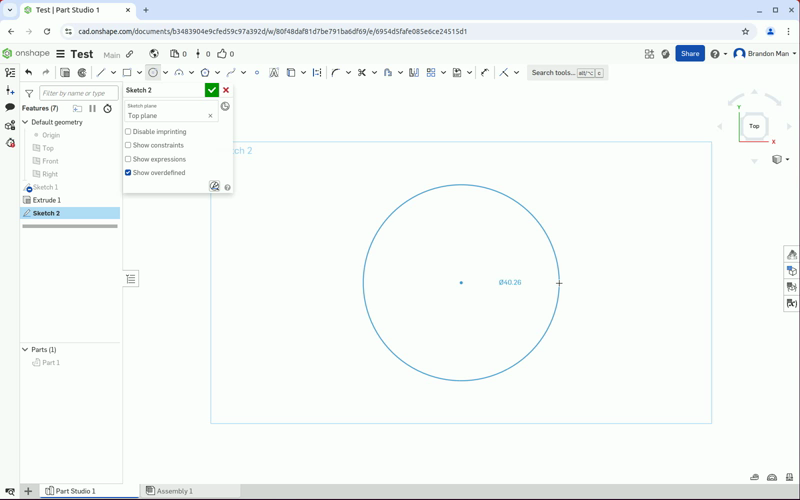
click(559, 282)
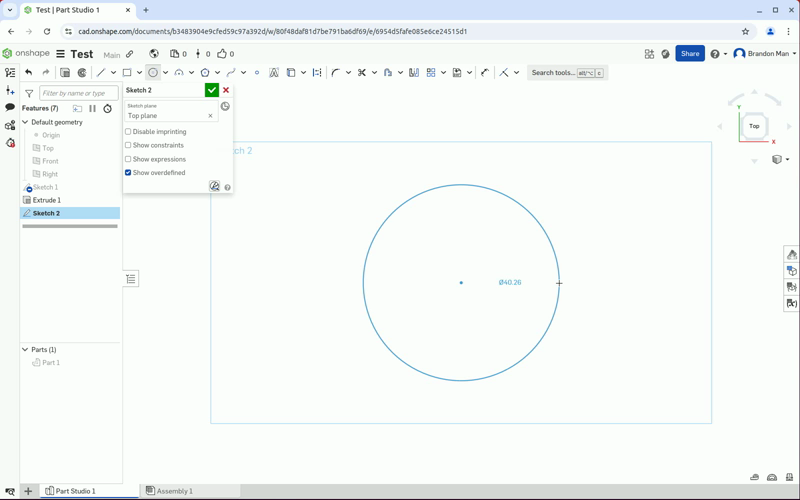
key(esc)
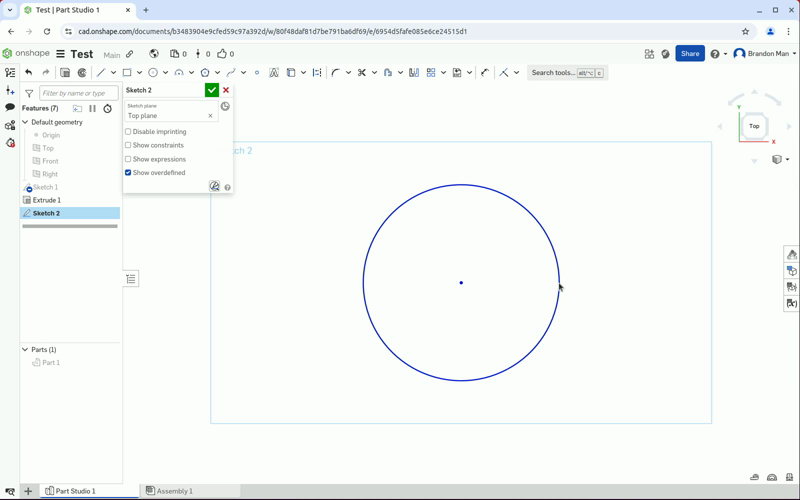
key(c)
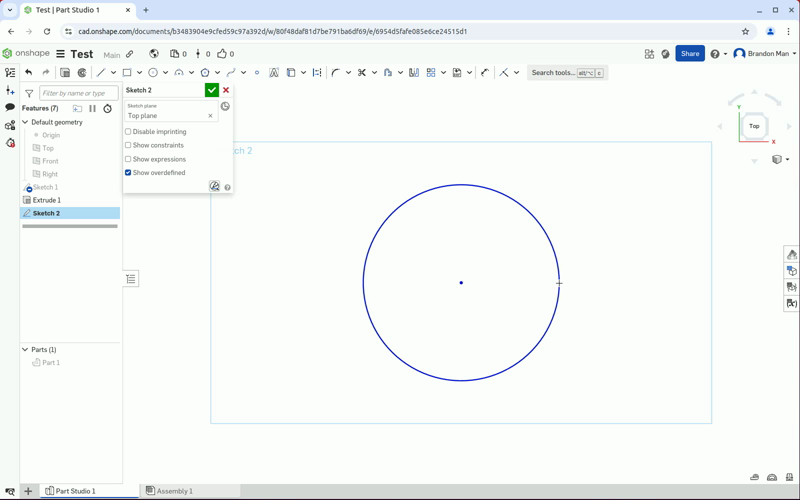
key_down(shift)
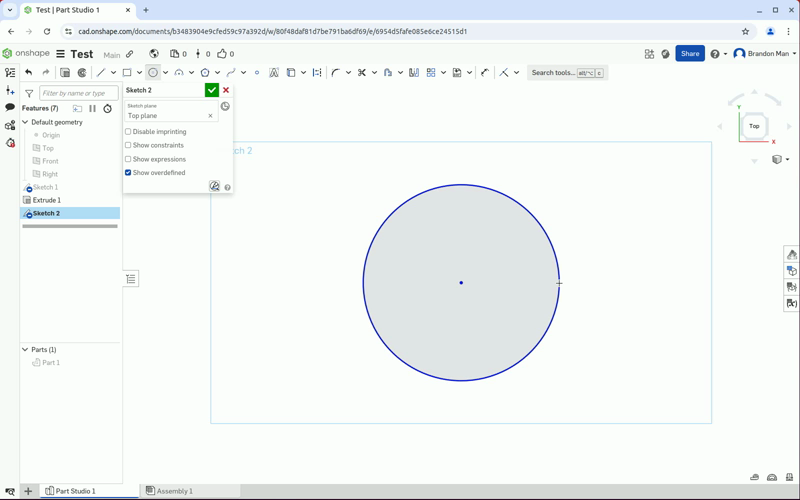
mouse_move(461, 282)
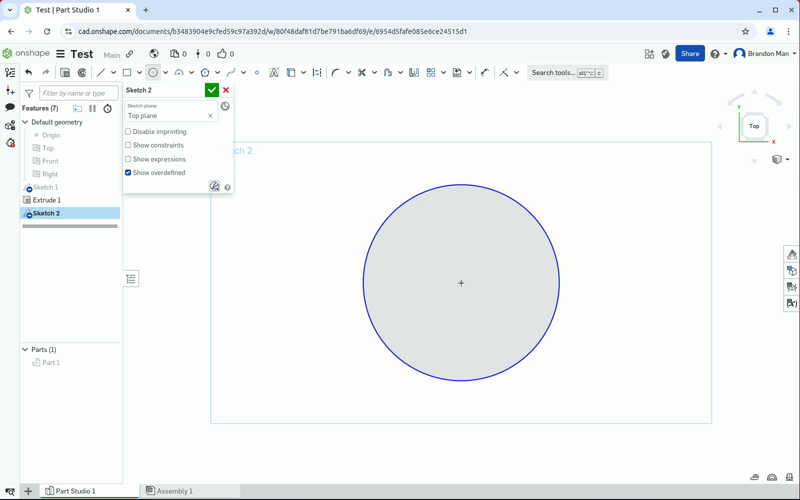
click(461, 282)
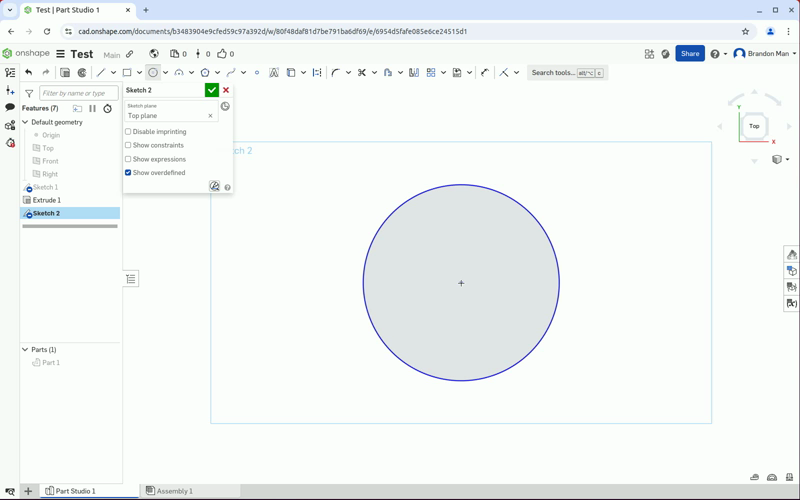
key_up(shift)
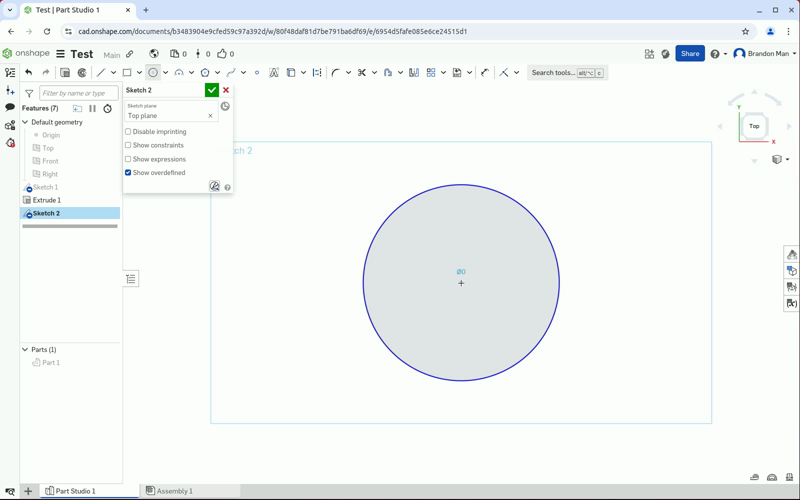
mouse_move(536, 282)
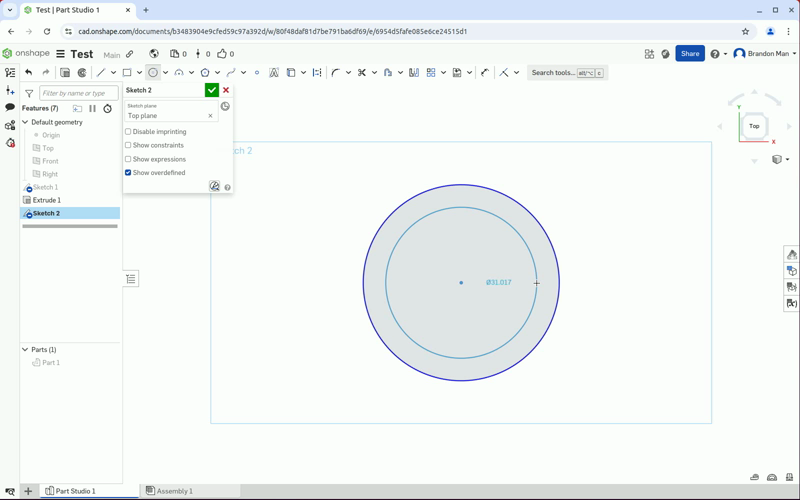
click(536, 282)
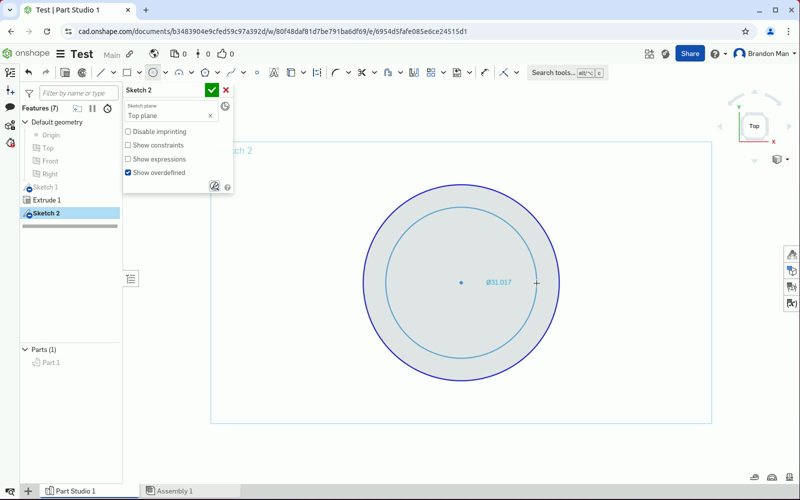
key(esc)
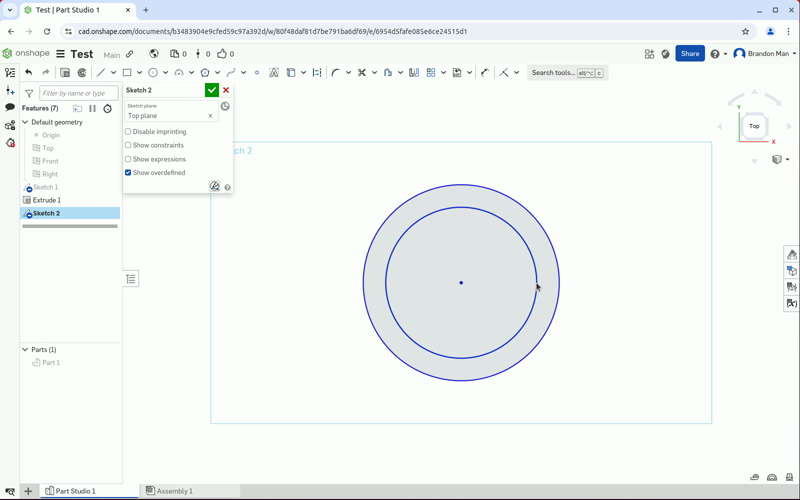
mouse_move(534, 330)
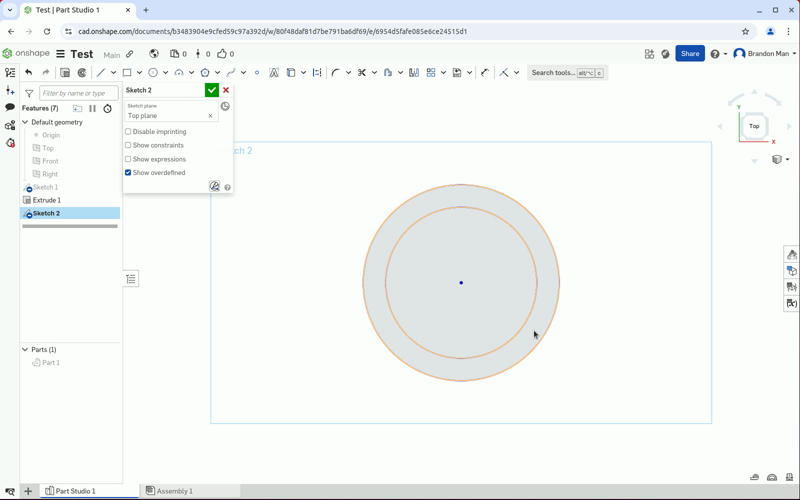
click(534, 330)
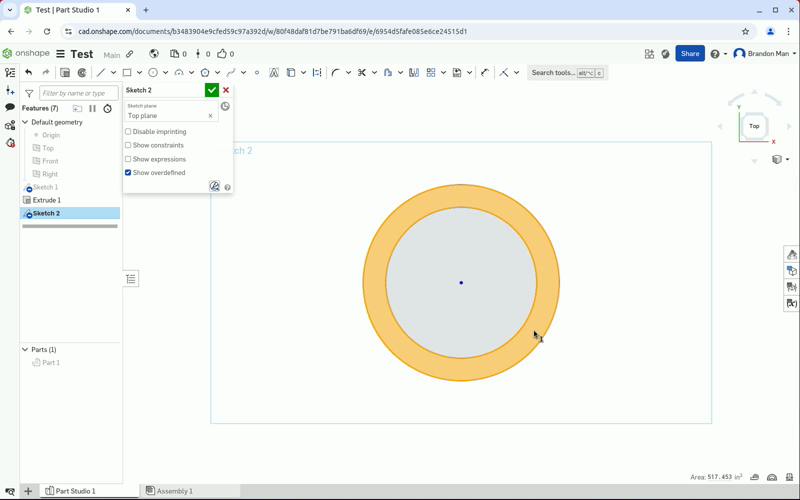
mouse_move(73, 352)
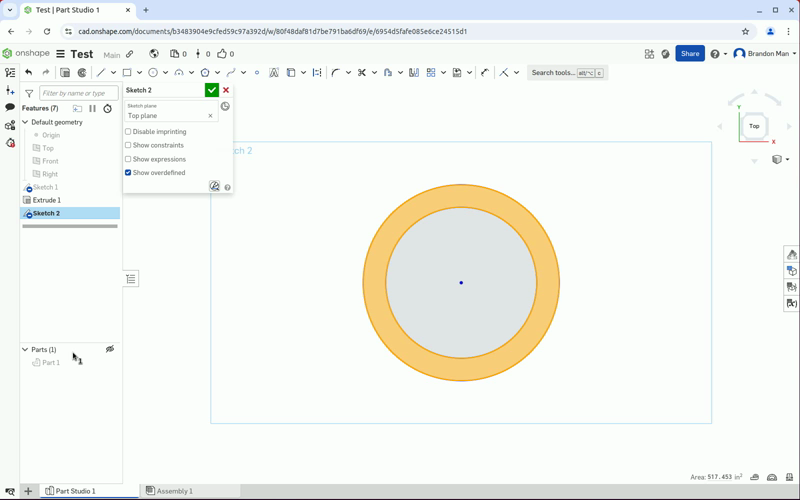
key(shift+y)
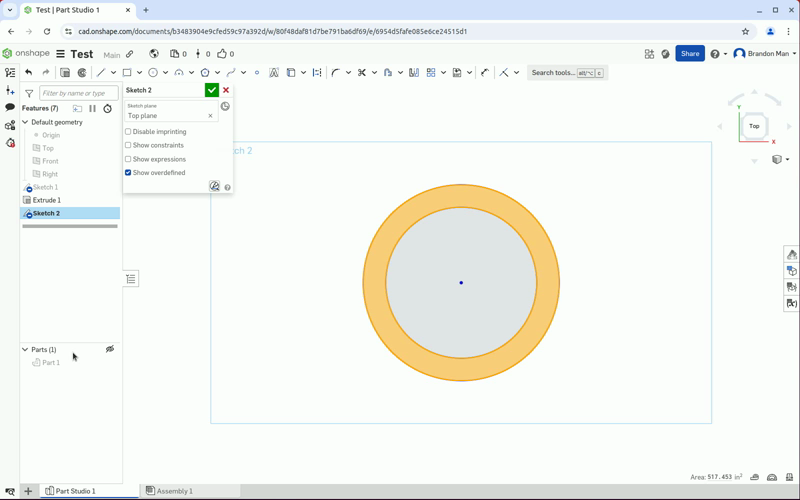
key(shift+e)
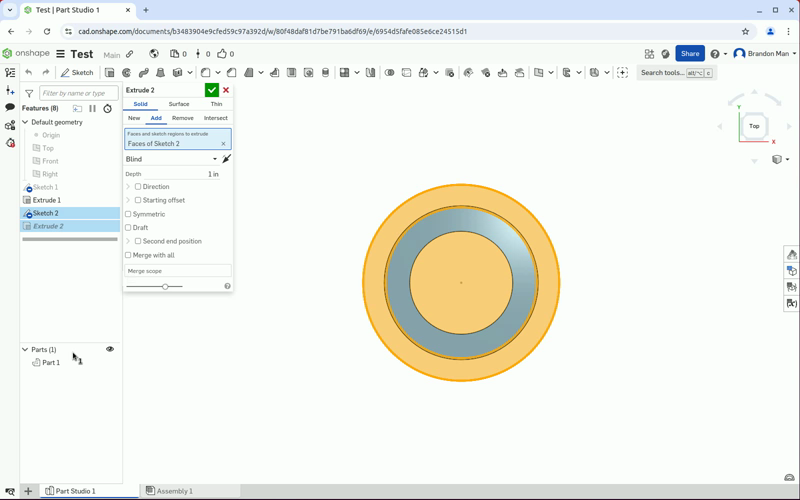
mouse_move(143, 106)
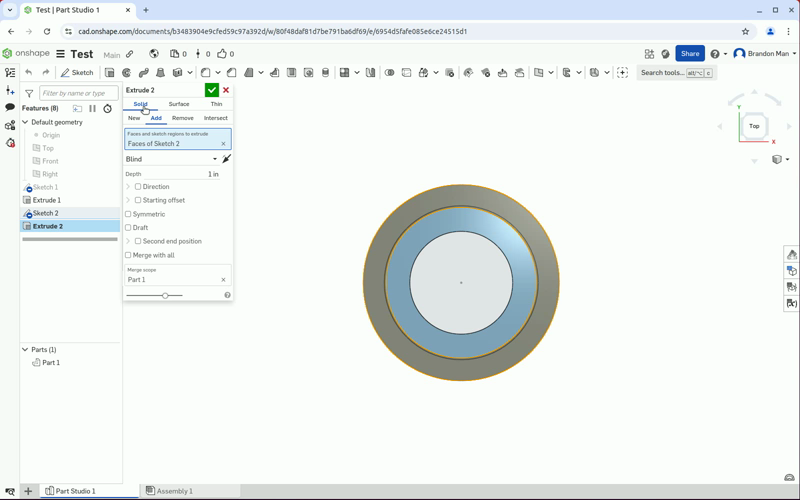
click(143, 106)
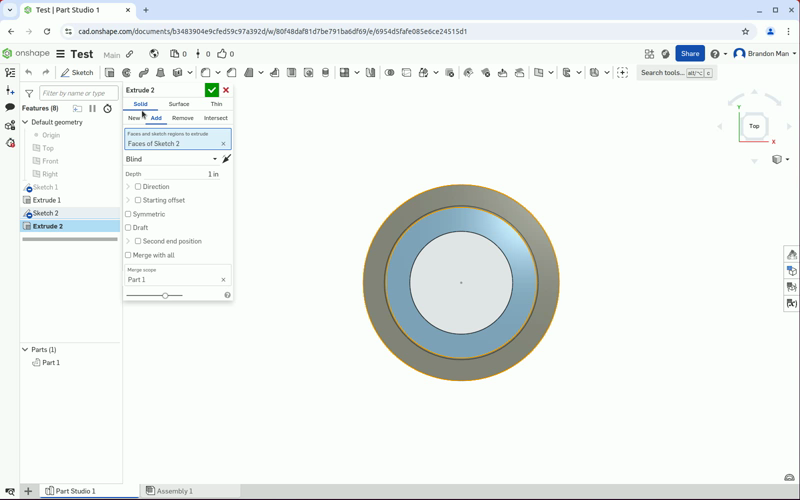
mouse_move(137, 120)
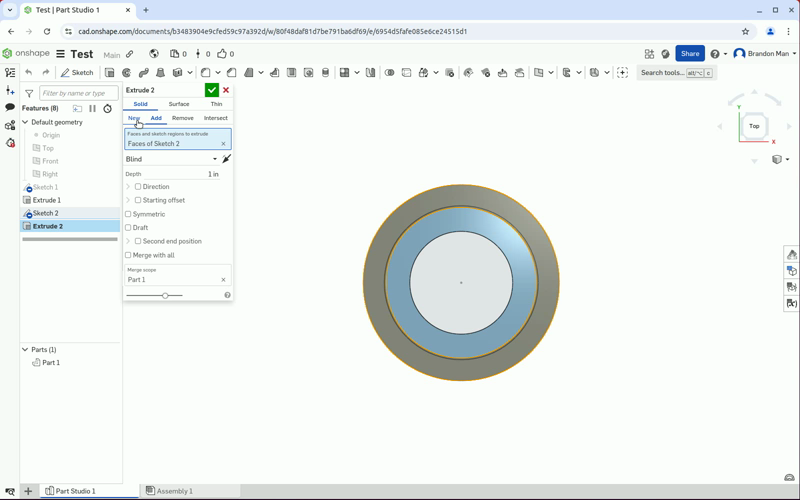
click(137, 120)
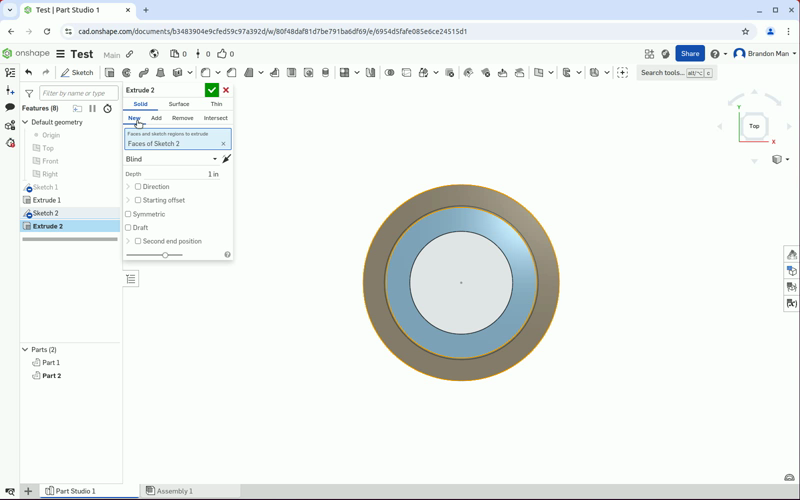
key(tab, 4)
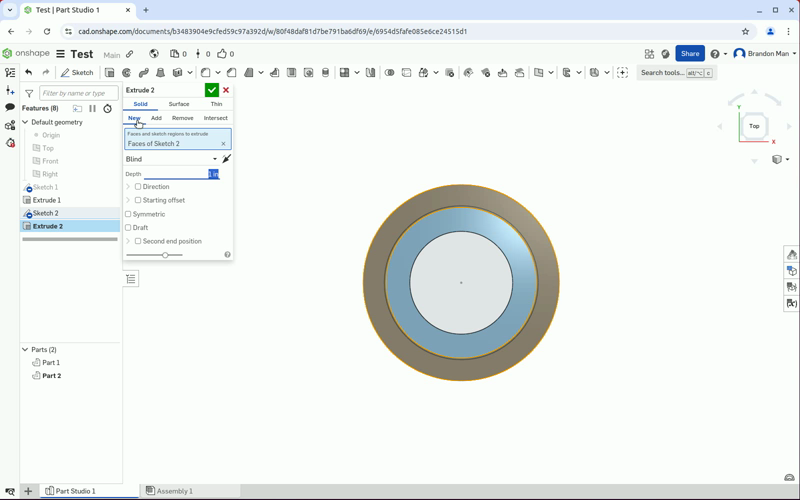
text(6.018)
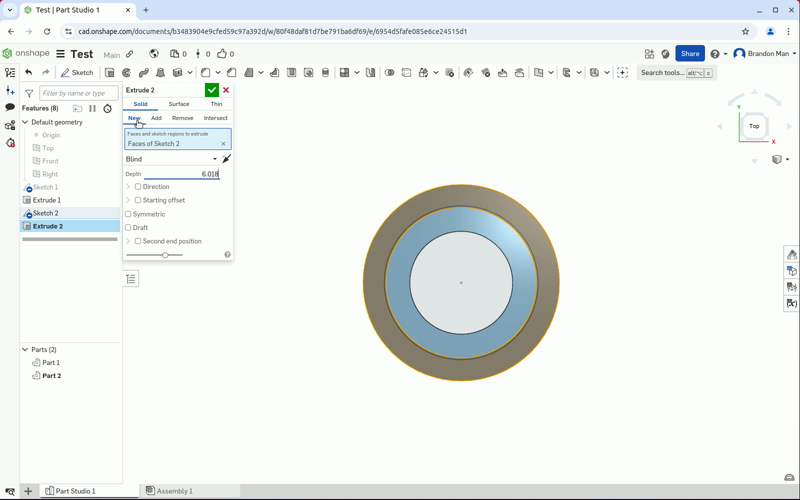
key(enter)
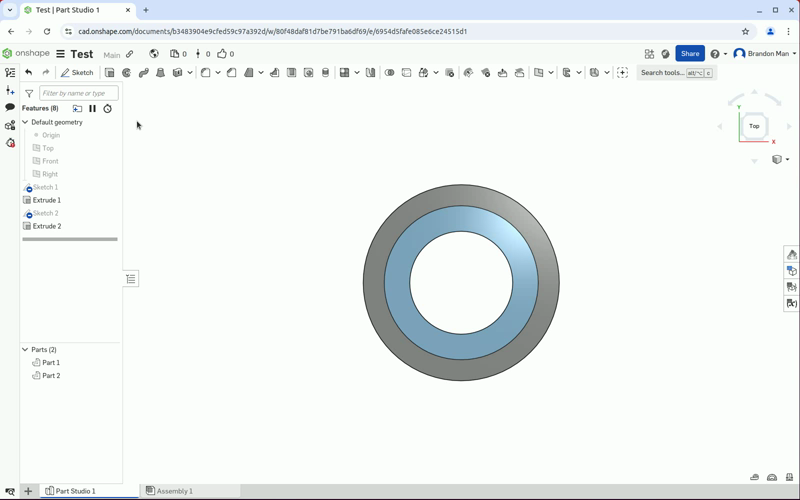
key(shift+h)
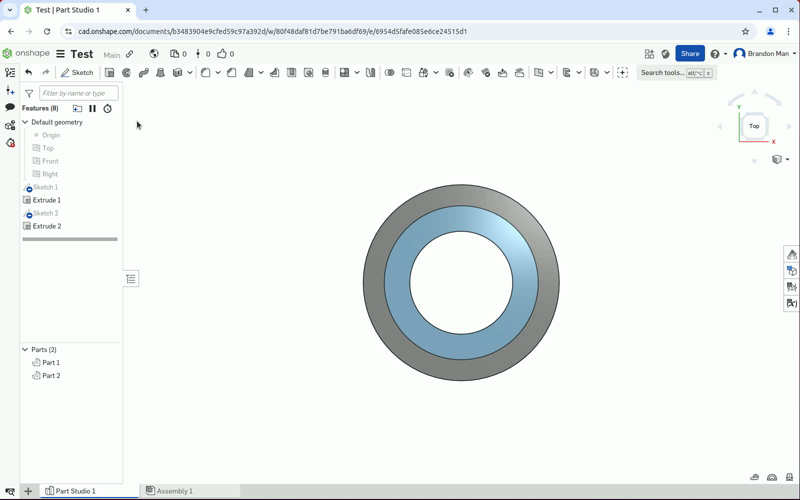
key(shift+h)
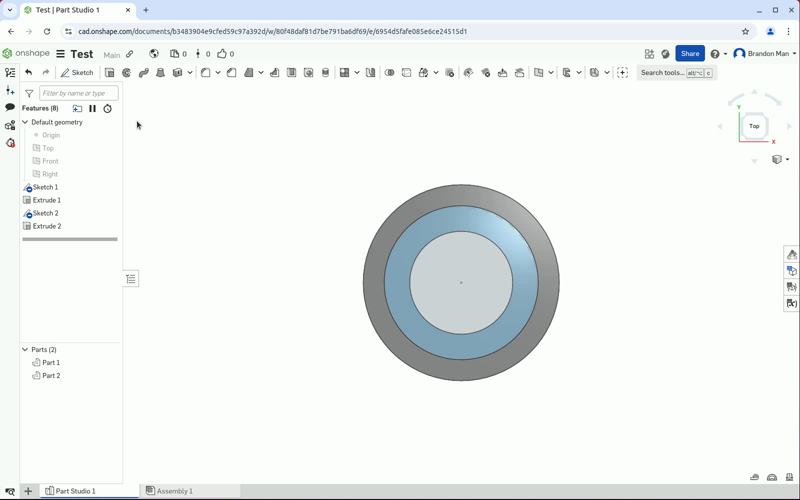
key(shift+7)
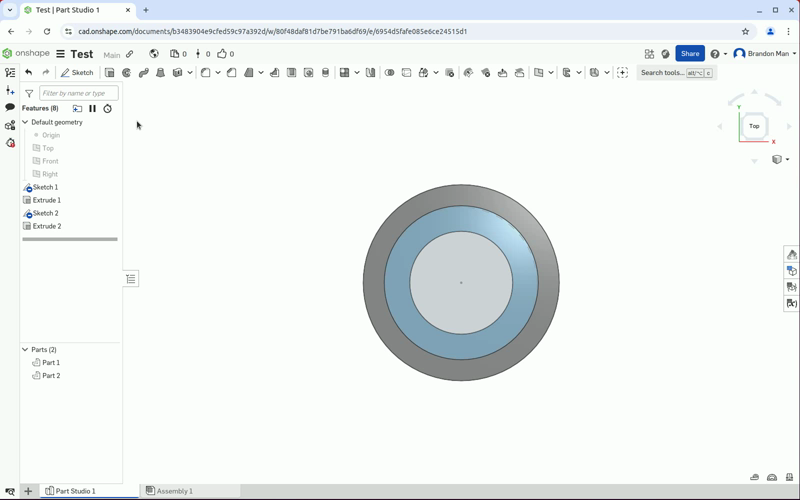
key(up, 3)
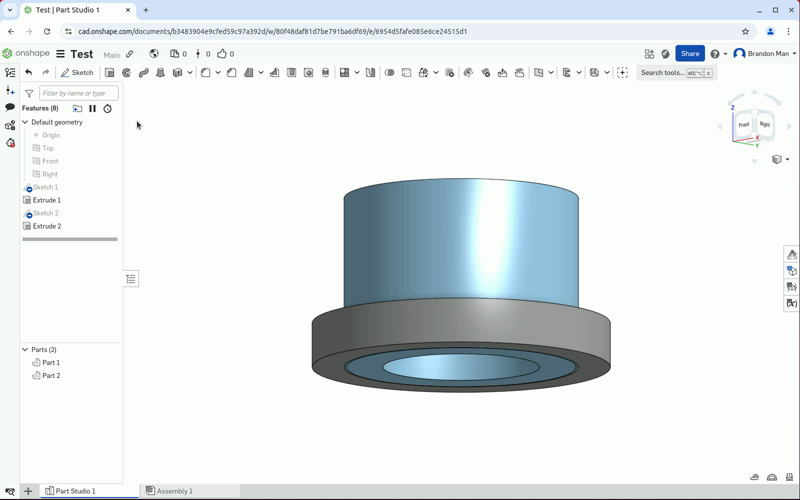
key(left, 3)
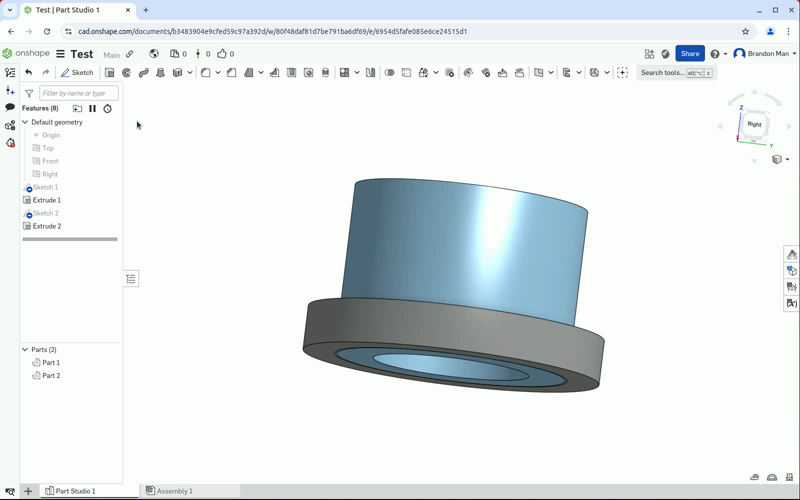
key(right, 3)
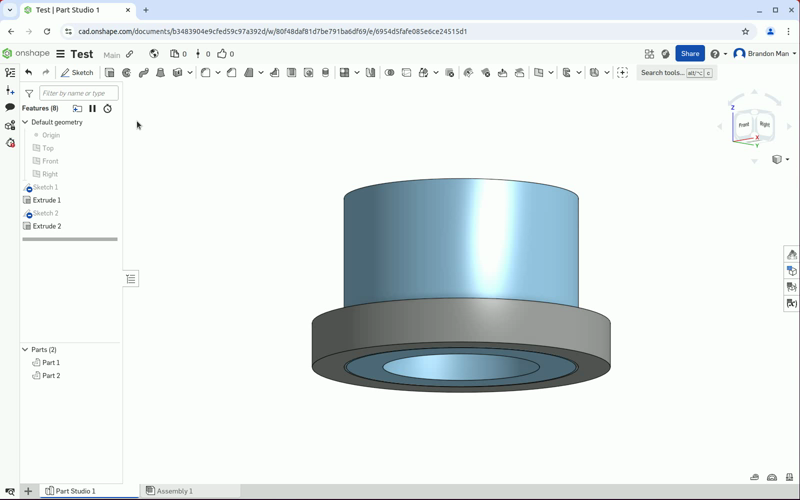
key(down, 3)
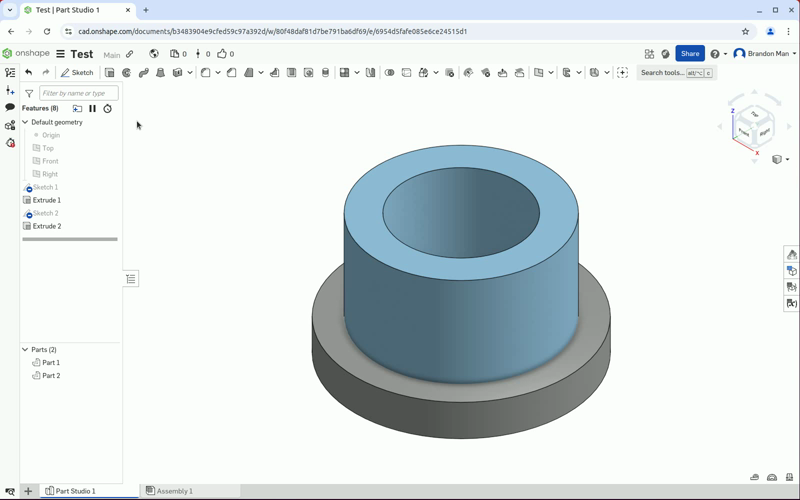
mouse_move(73, 189)
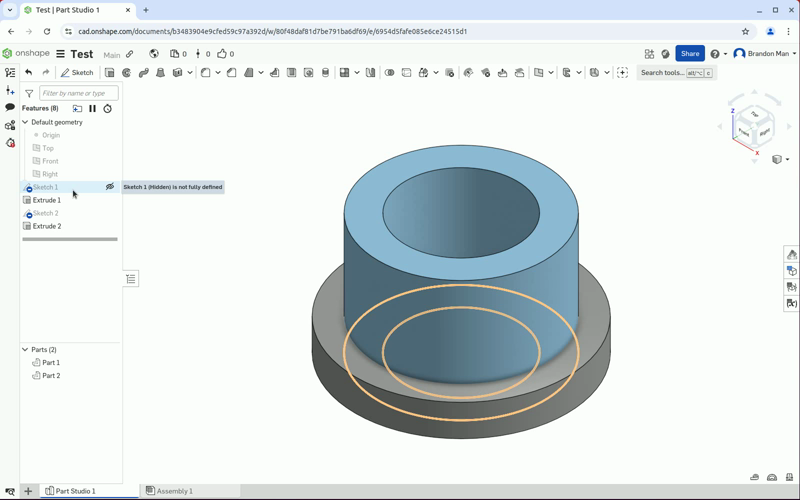
click(73, 189)